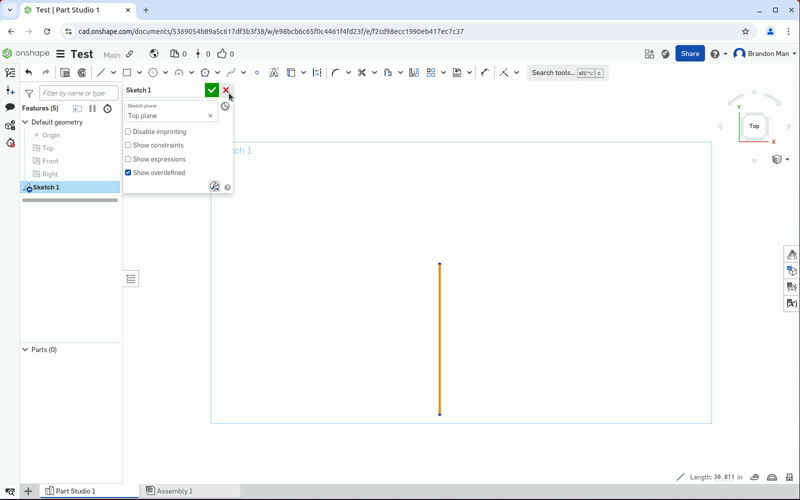
key(shift+h)
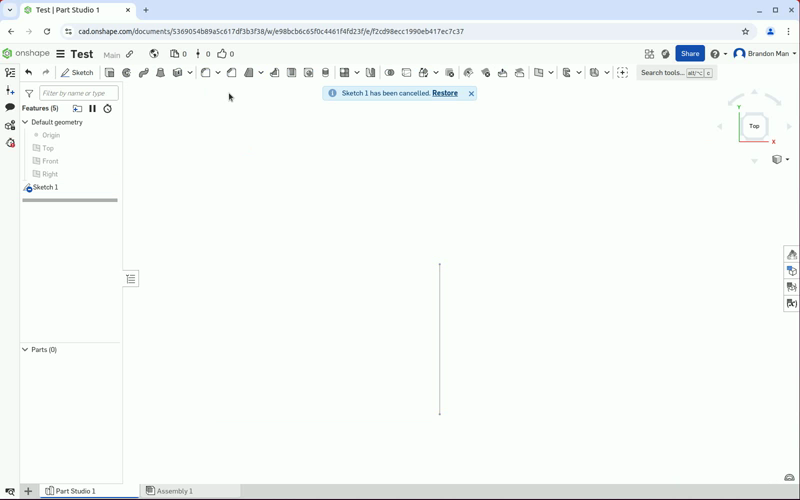
key(shift+s)
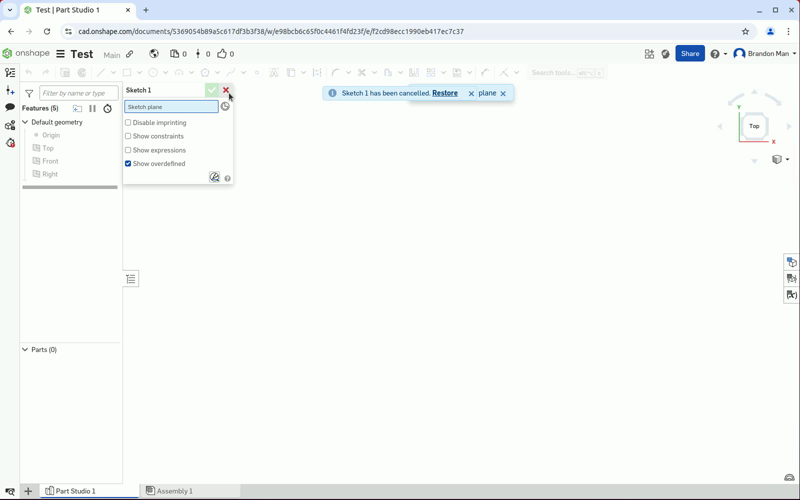
mouse_move(73, 150)
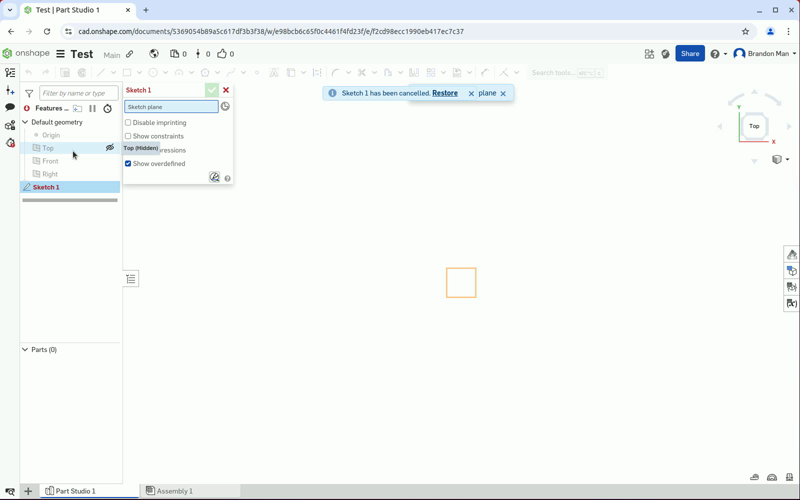
click(73, 150)
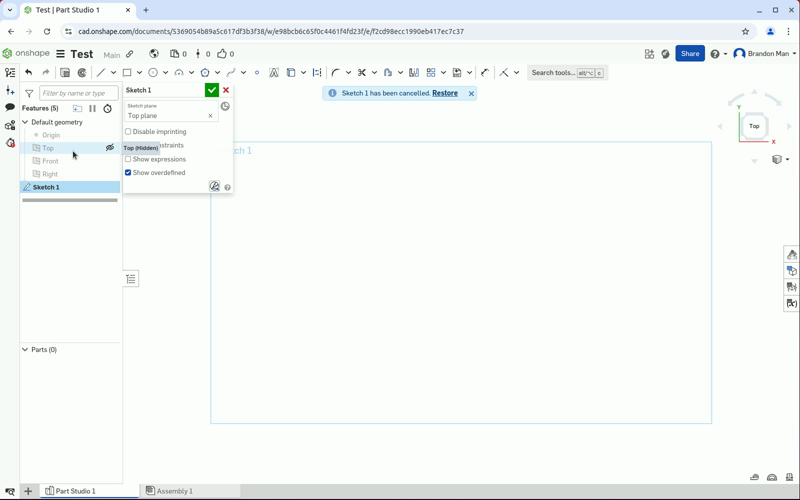
mouse_move(73, 352)
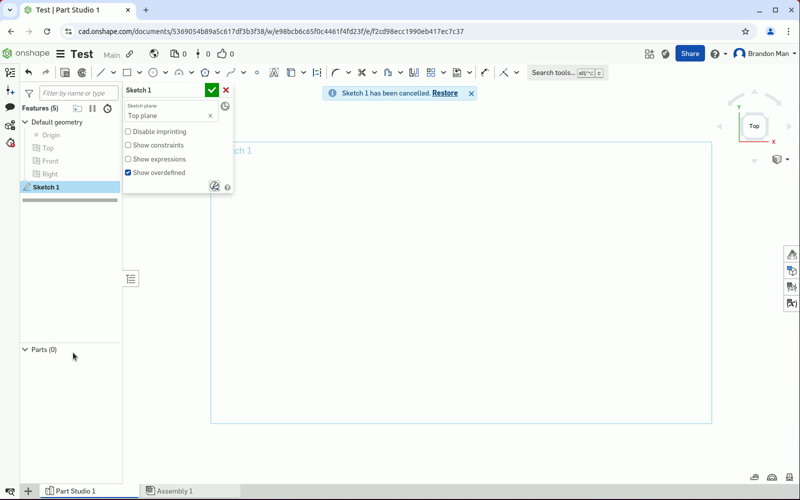
key(y)
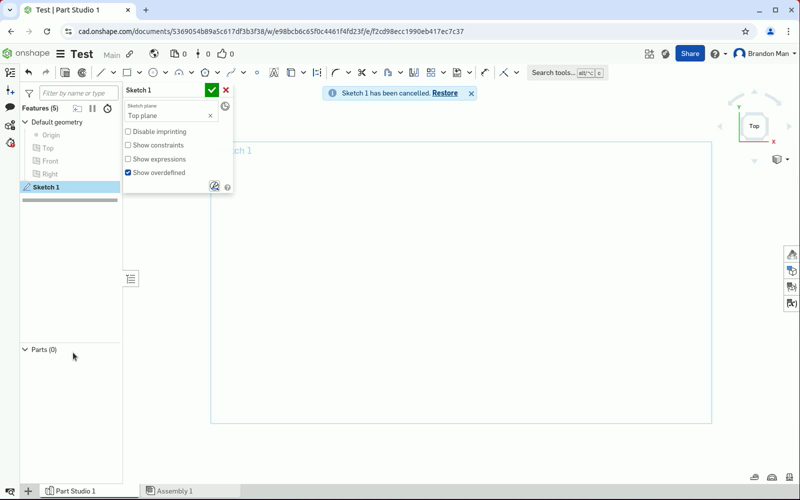
key(c)
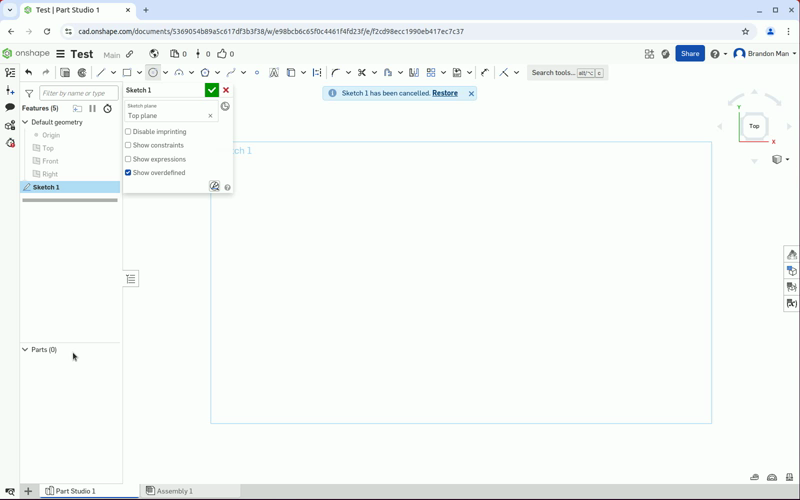
key_down(shift)
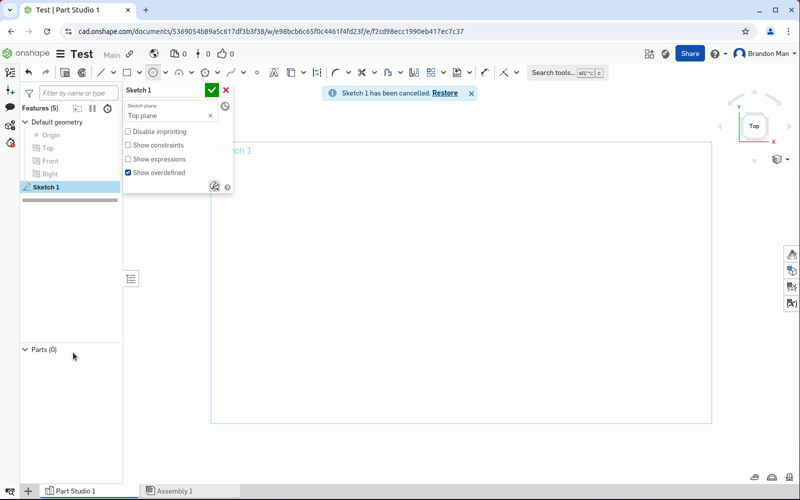
mouse_move(461, 282)
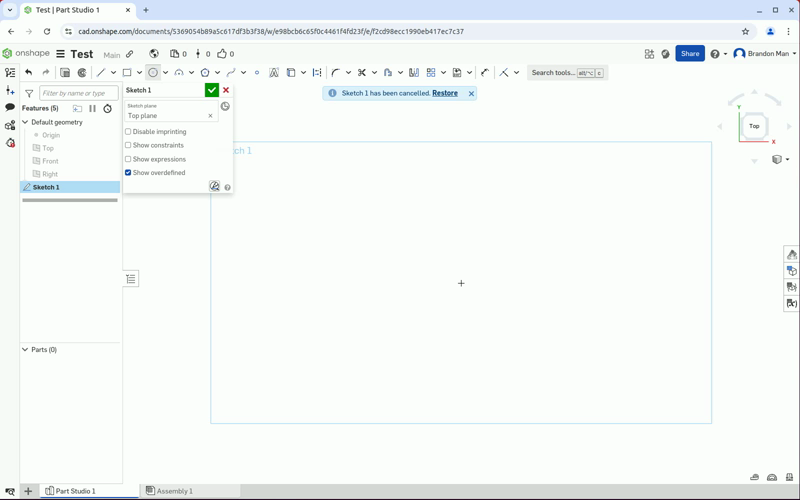
click(461, 282)
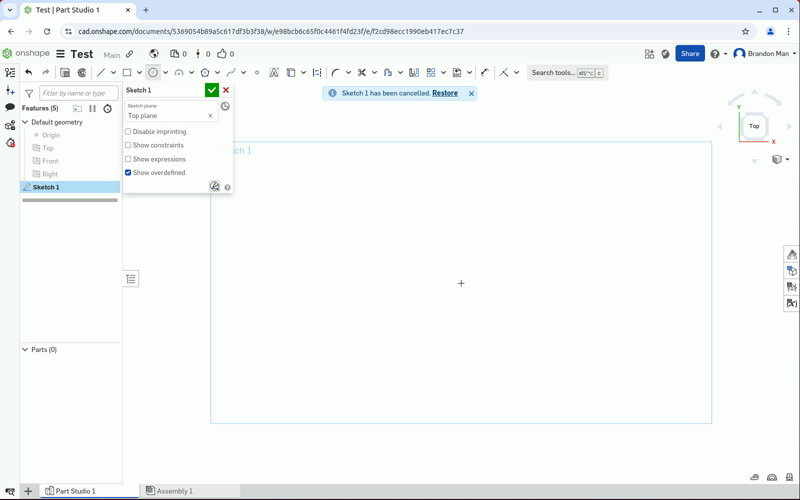
key_up(shift)
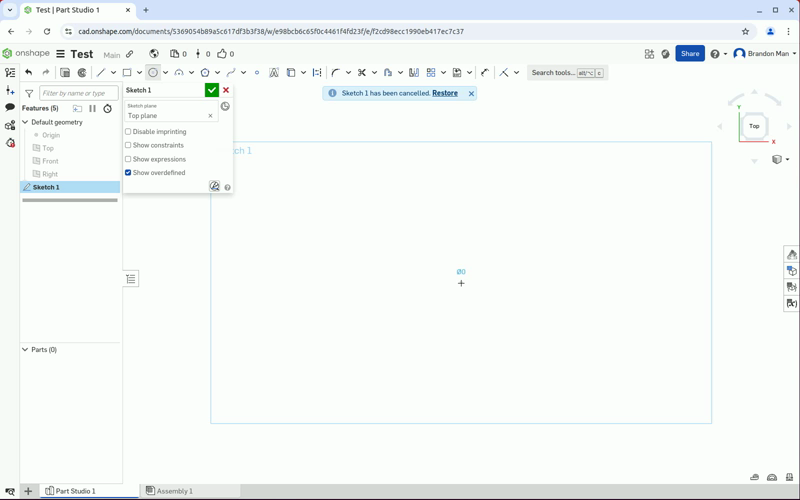
mouse_move(574, 282)
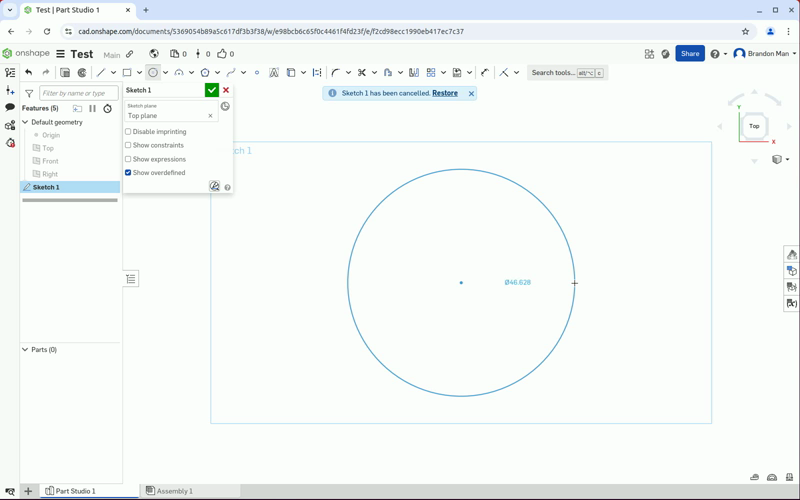
click(574, 282)
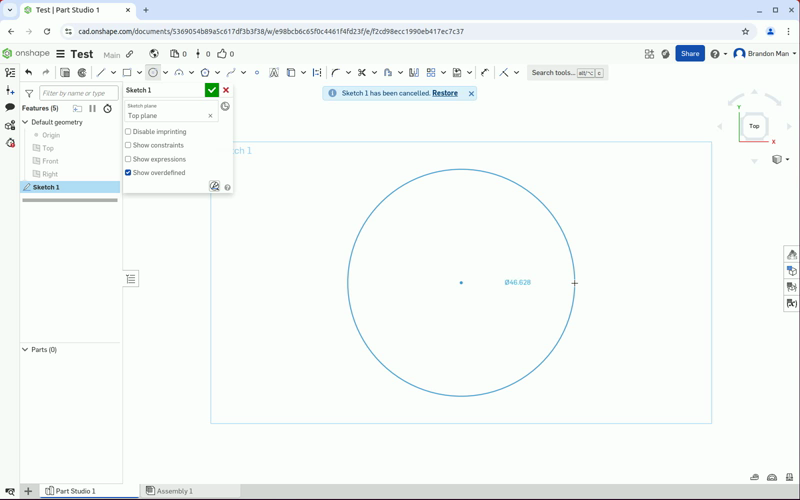
key(esc)
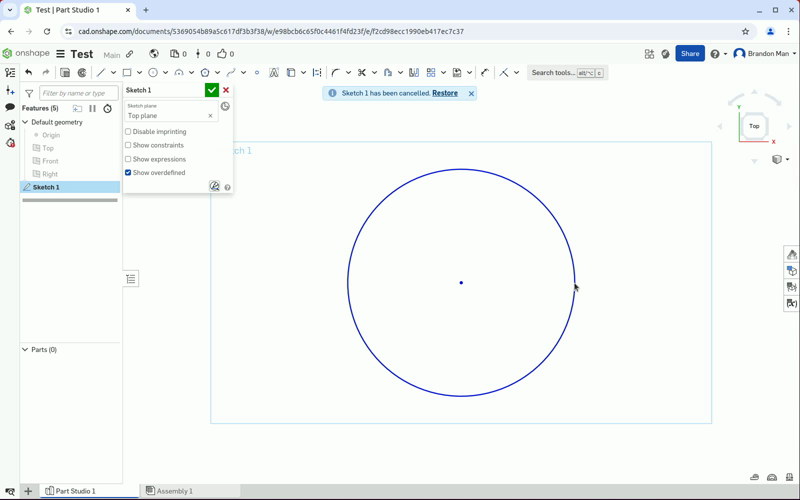
mouse_move(379, 283)
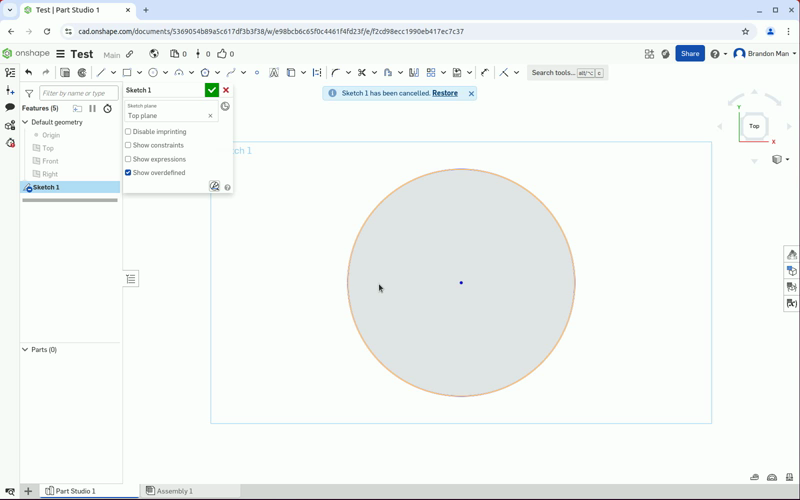
click(379, 283)
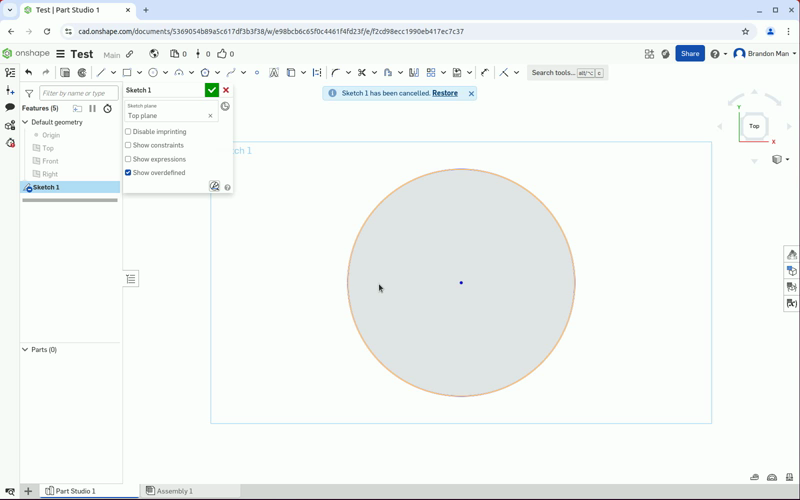
mouse_move(73, 352)
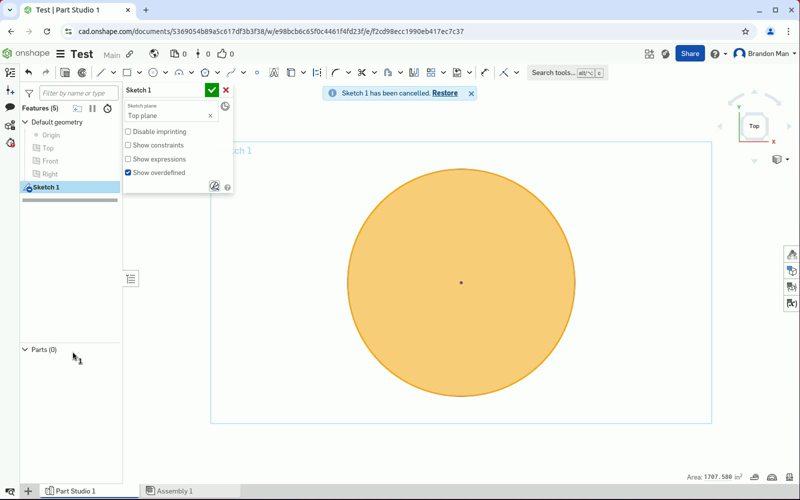
key(shift+y)
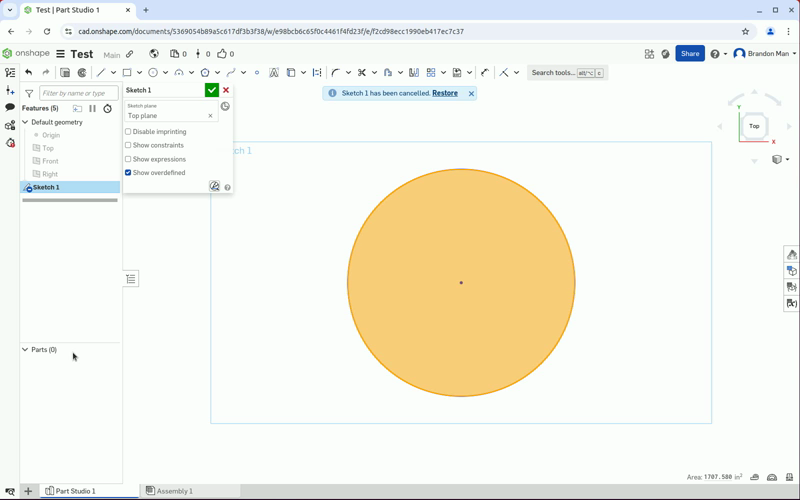
key(shift+e)
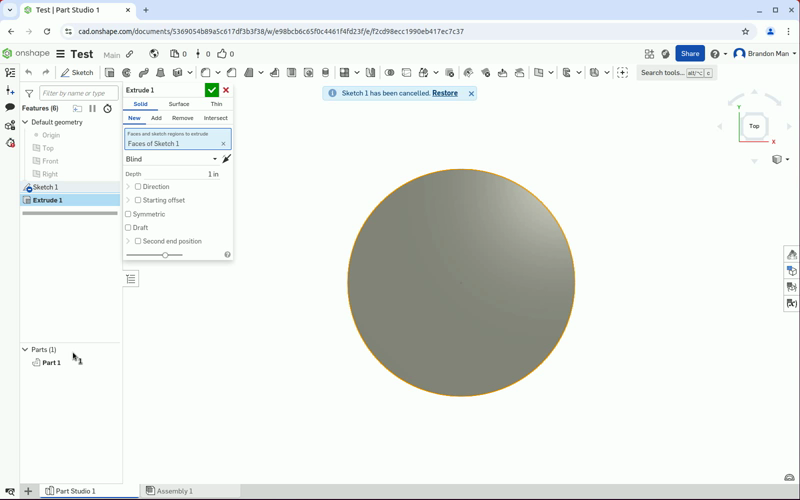
mouse_move(143, 106)
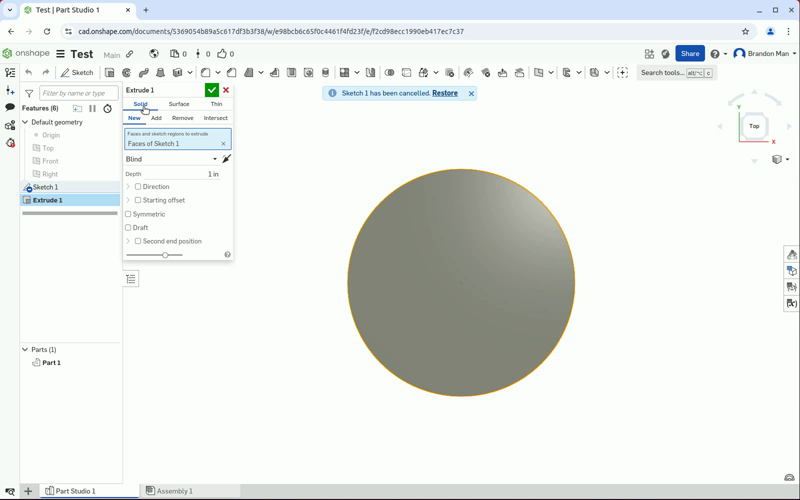
click(143, 106)
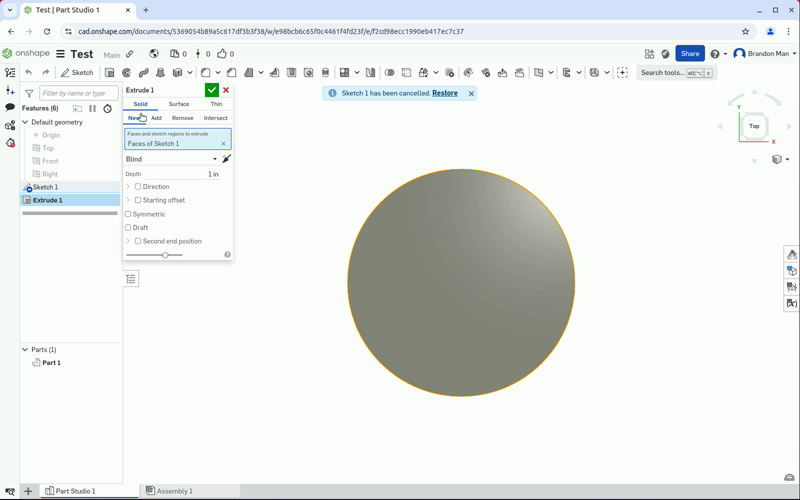
mouse_move(137, 120)
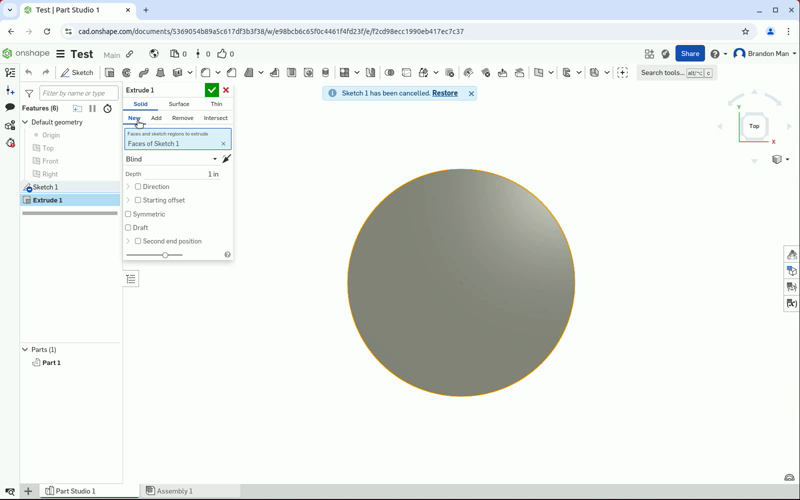
click(137, 120)
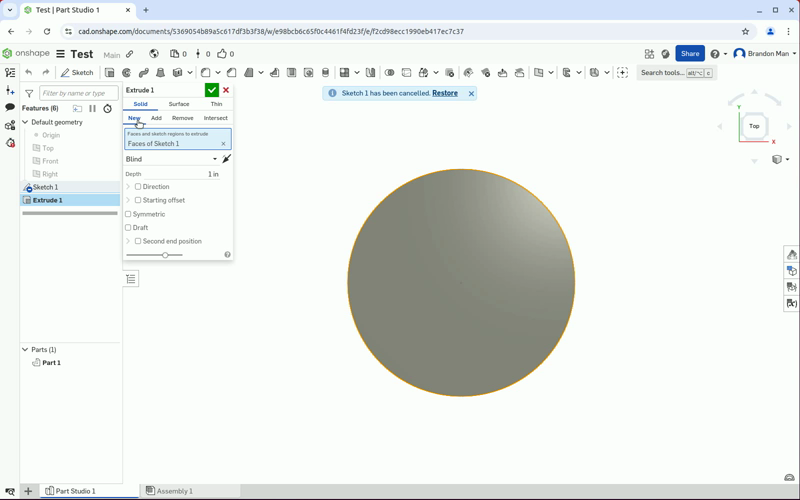
key(tab, 4)
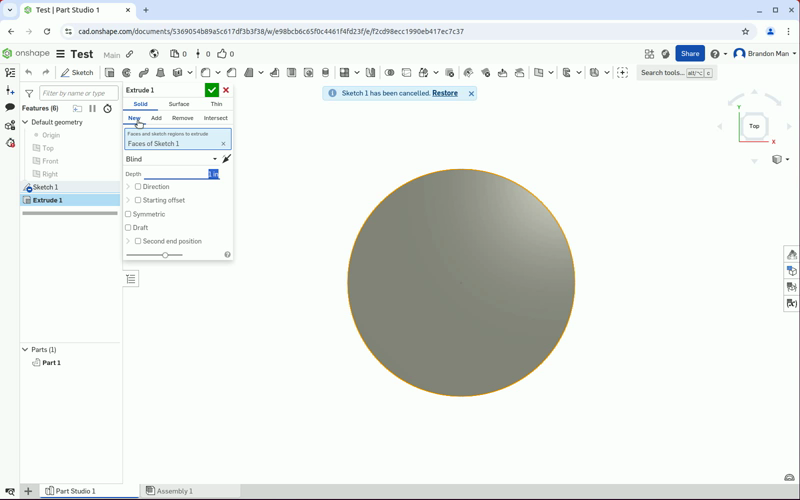
text(10.832)
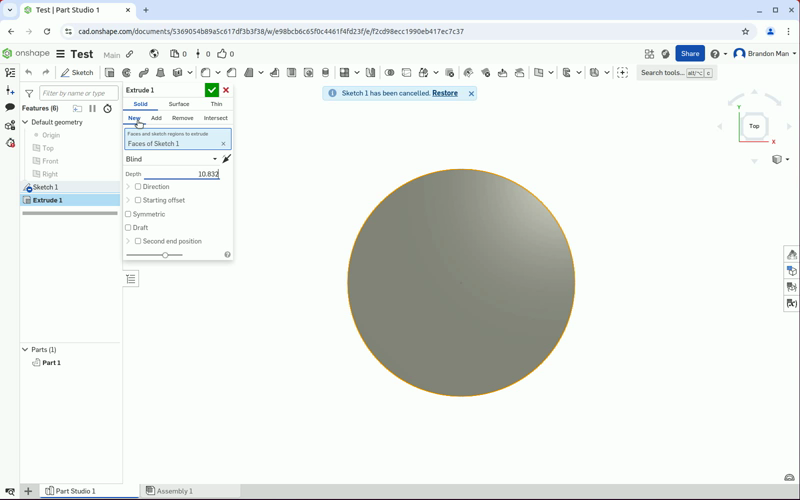
key(enter)
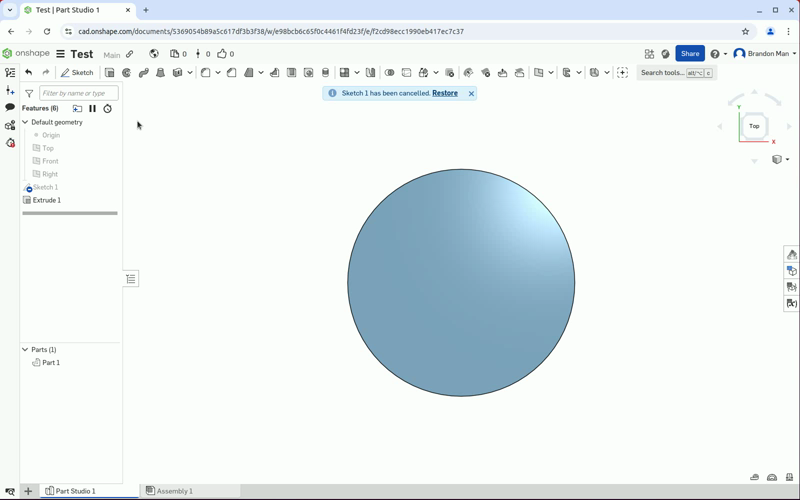
key(shift+h)
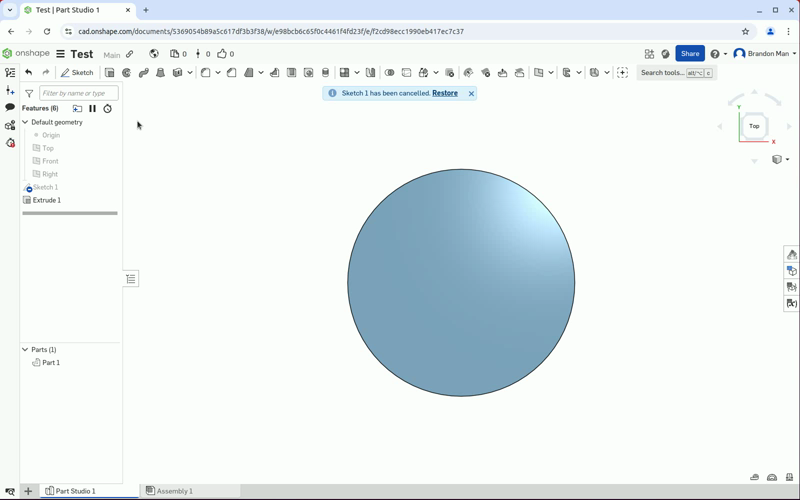
key(shift+h)
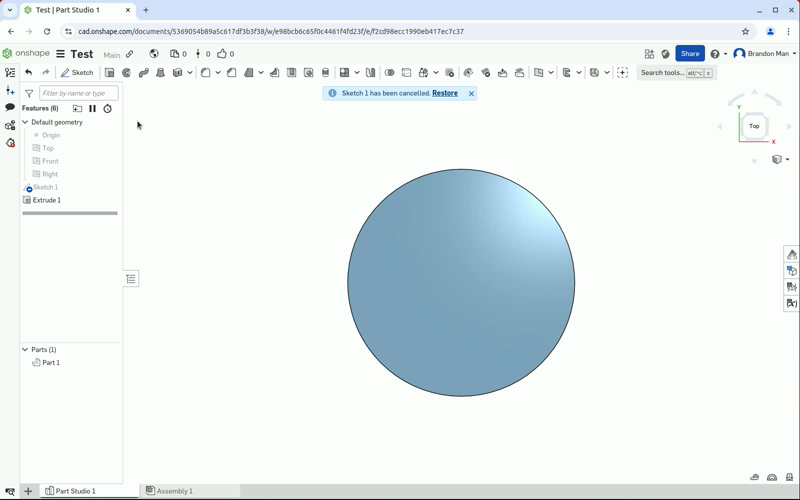
mouse_move(73, 189)
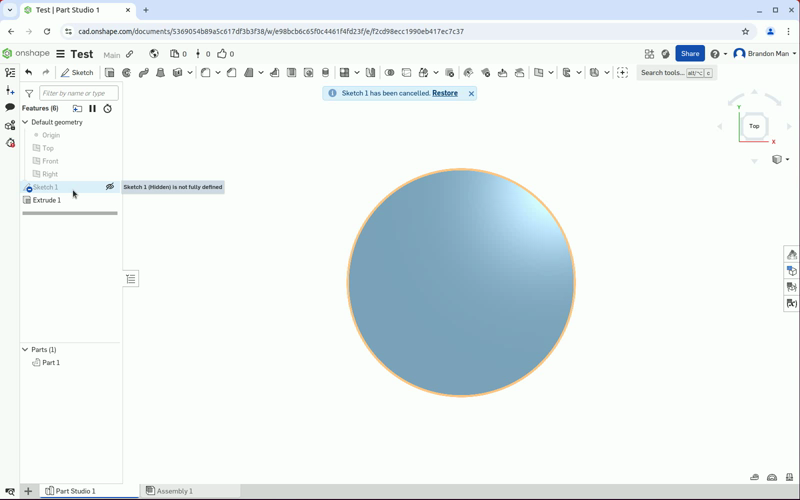
click(73, 189)
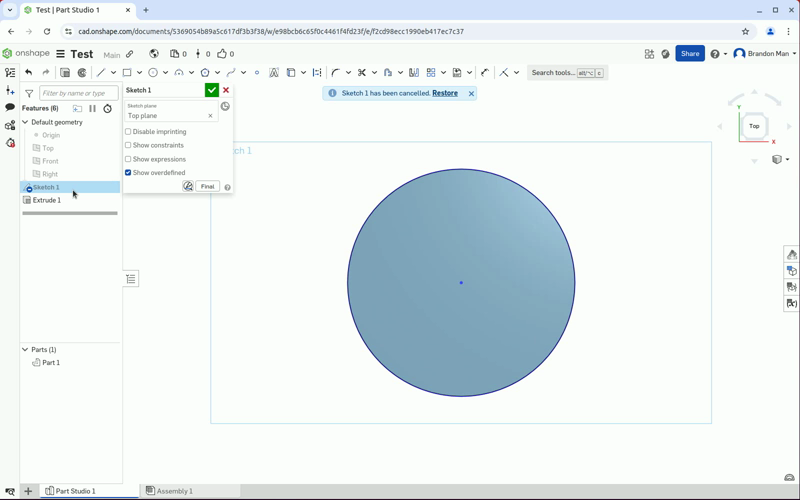
mouse_move(229, 92)
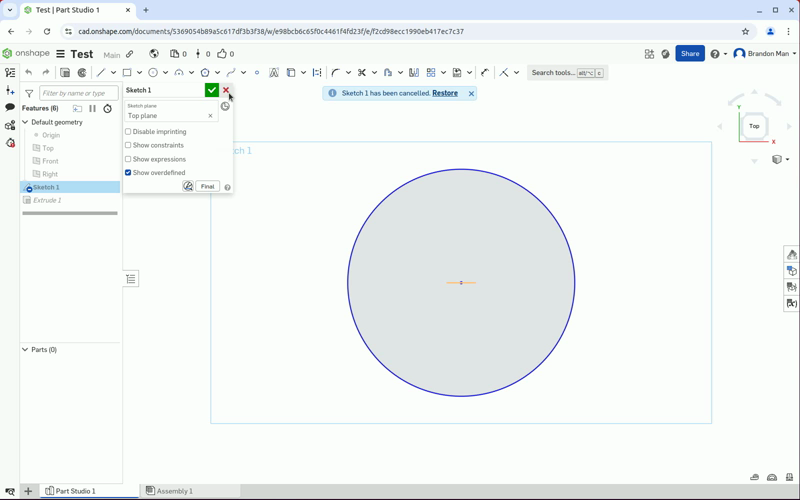
click(229, 92)
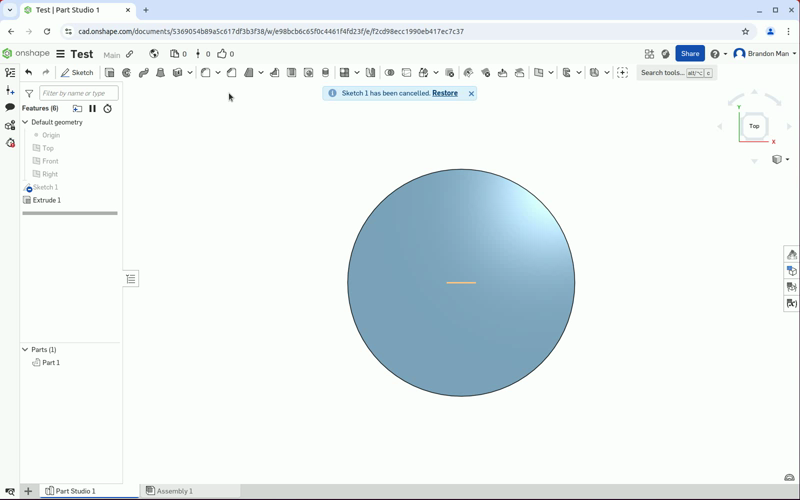
mouse_move(541, 75)
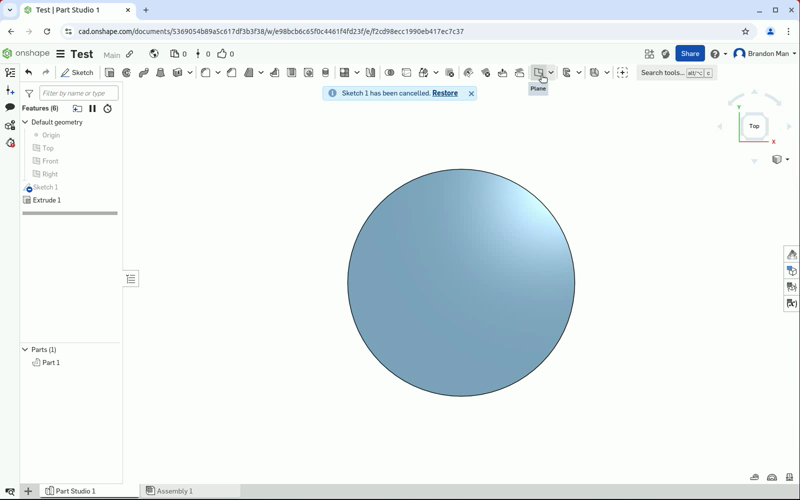
click(541, 75)
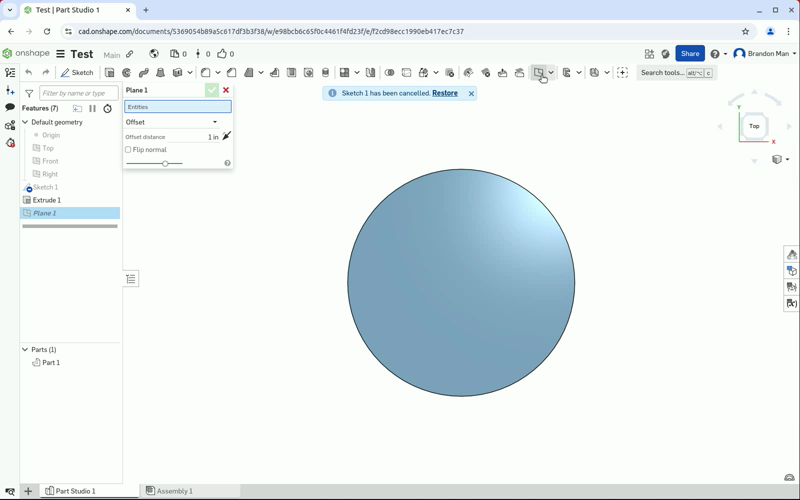
mouse_move(73, 150)
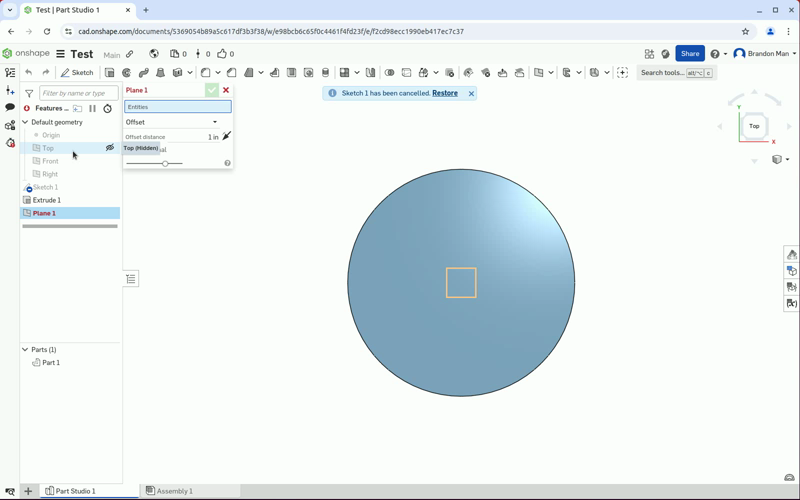
click(73, 150)
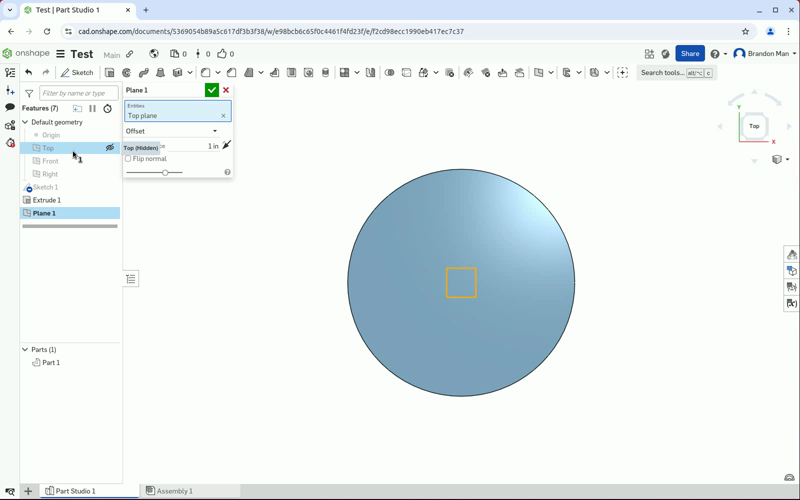
key(tab, 2)
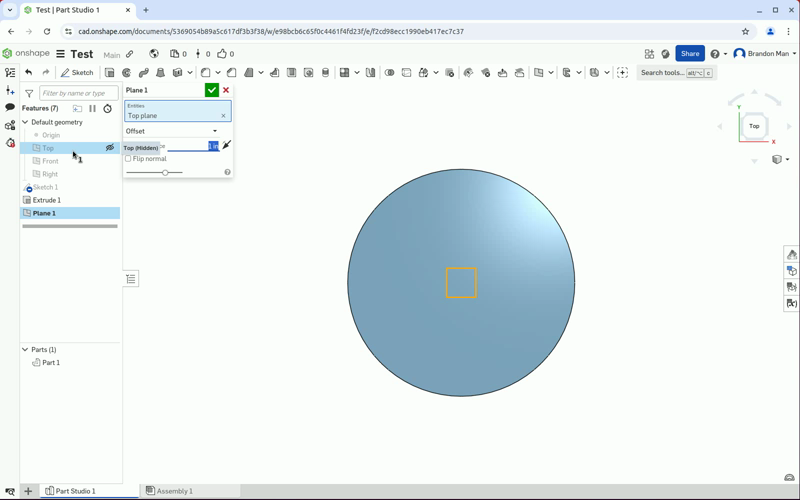
text(10.845)
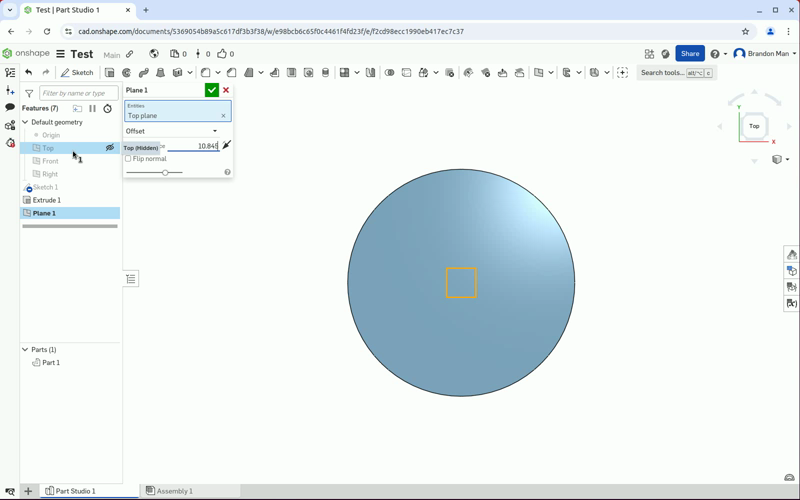
key(enter, 2)
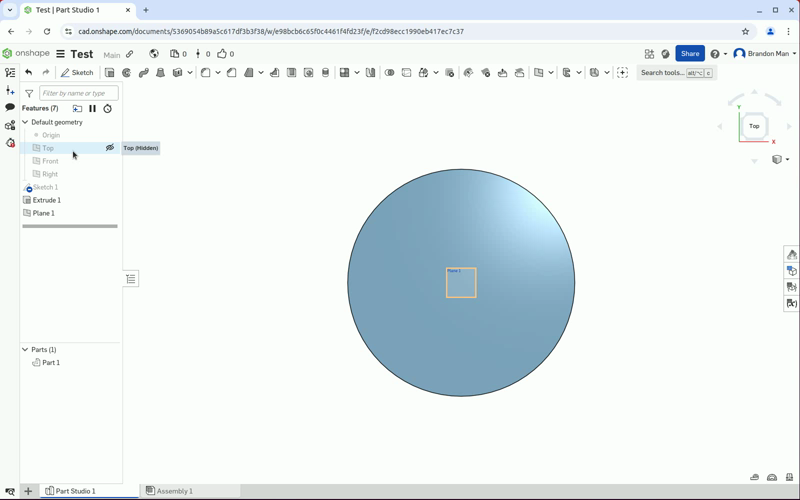
key(shift+s)
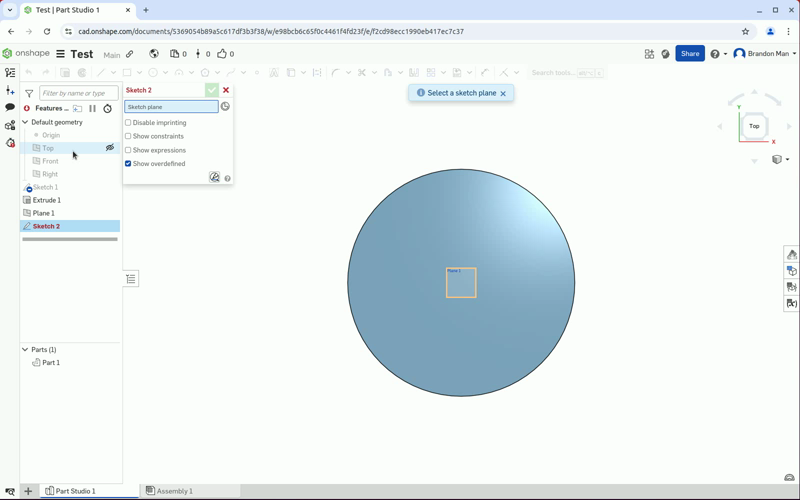
mouse_move(73, 215)
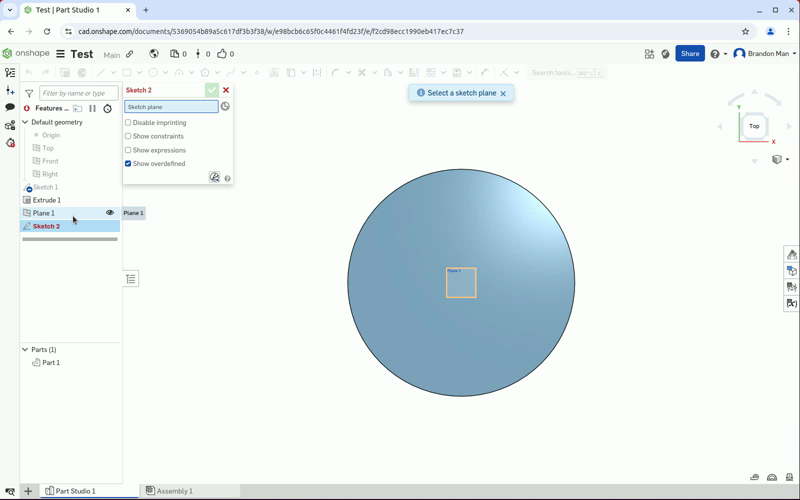
click(73, 215)
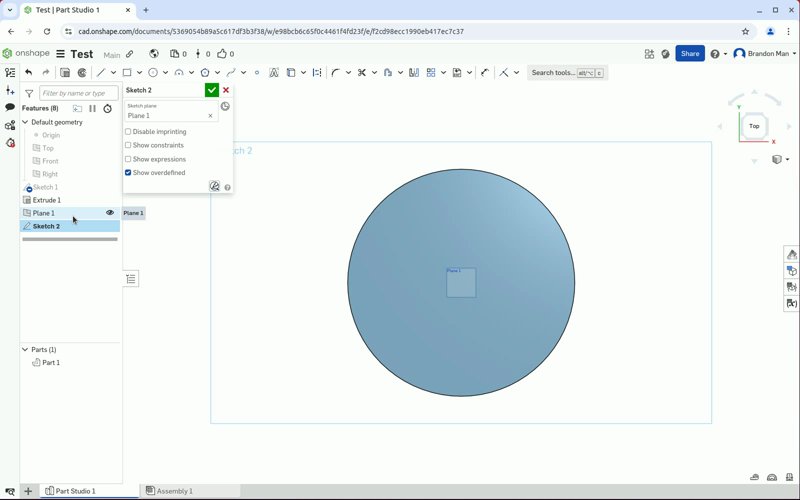
mouse_move(73, 352)
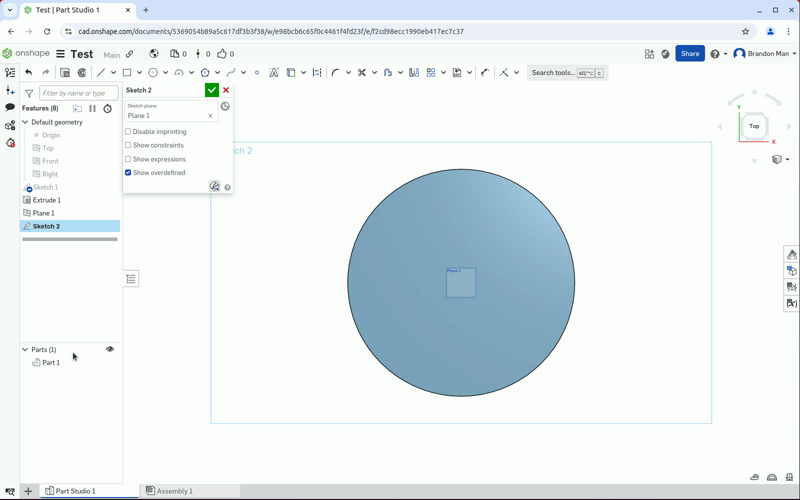
key(y)
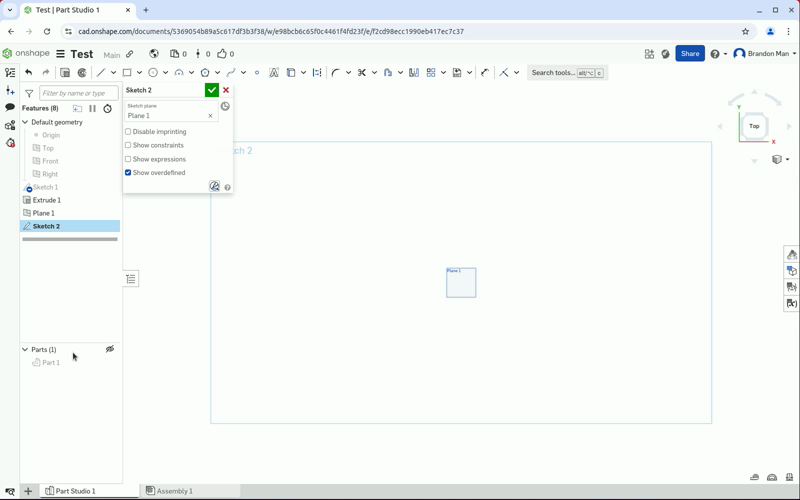
key(c)
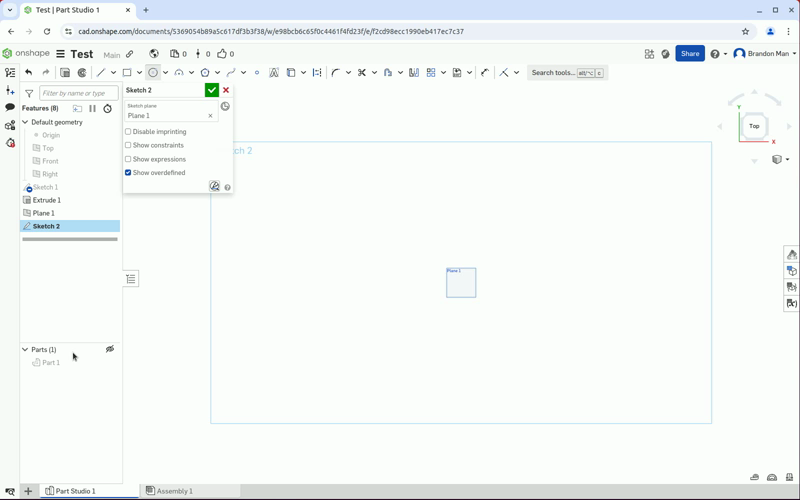
key_down(shift)
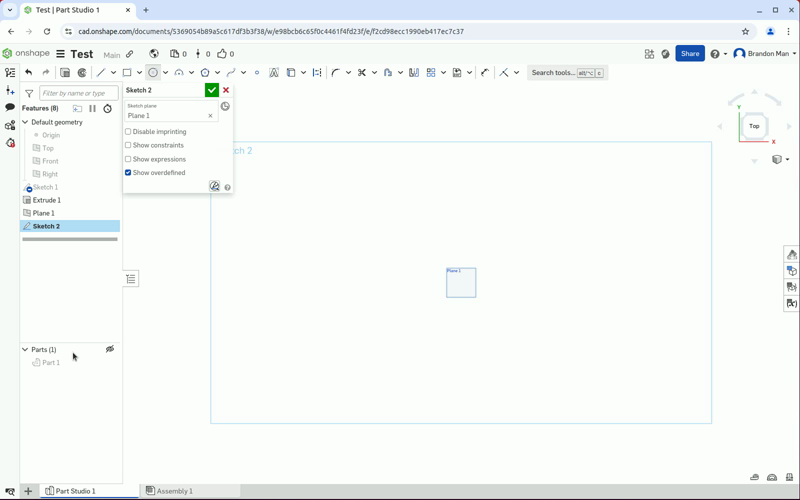
mouse_move(461, 282)
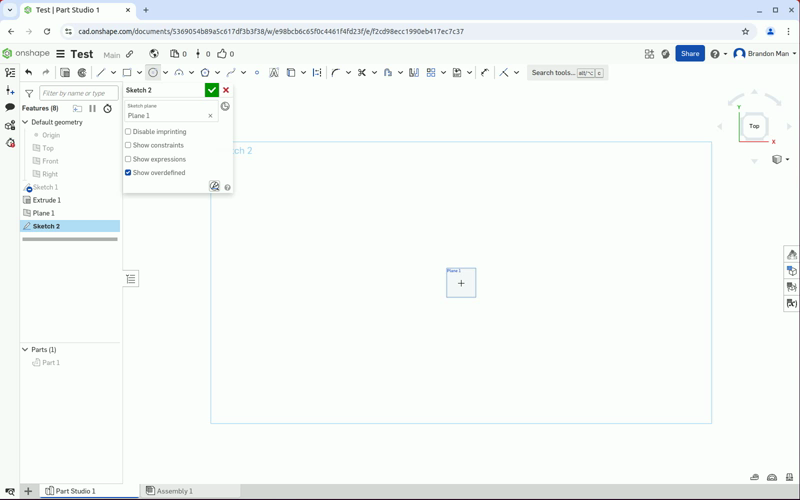
click(461, 282)
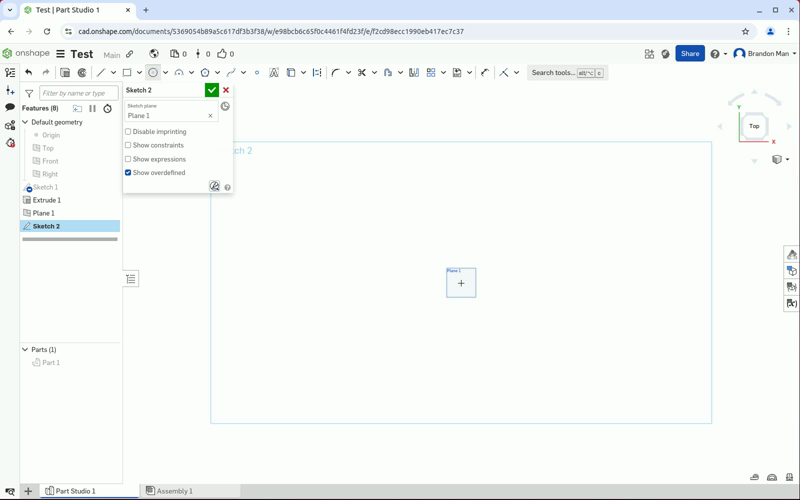
key_up(shift)
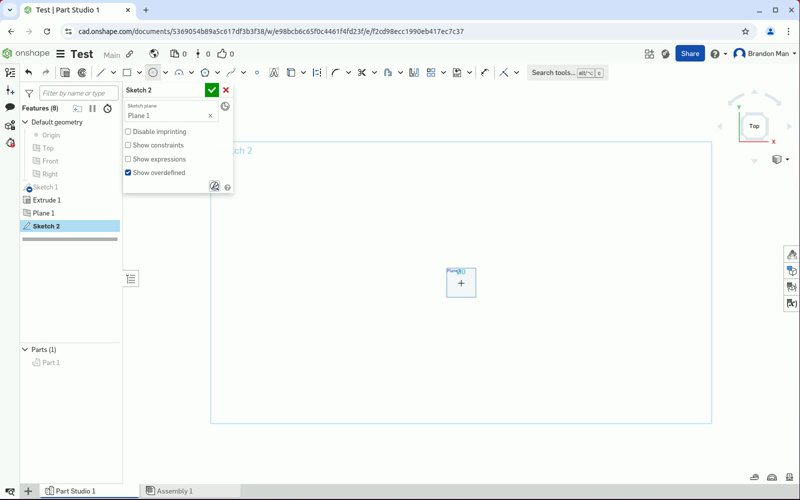
mouse_move(554, 282)
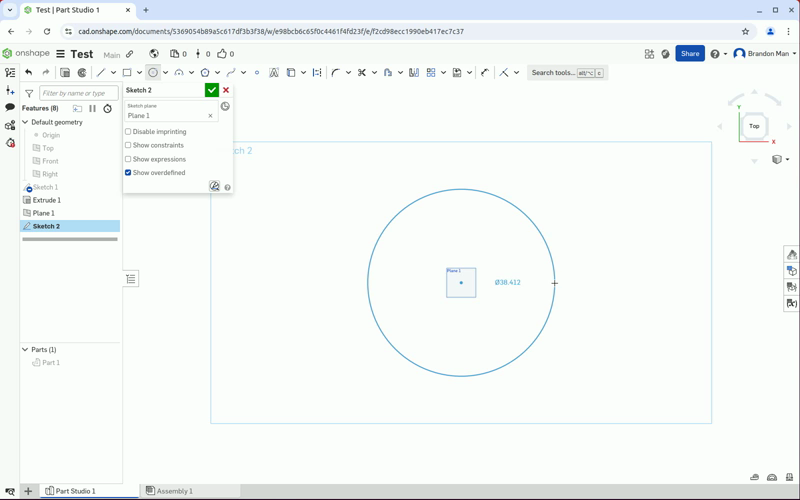
click(554, 282)
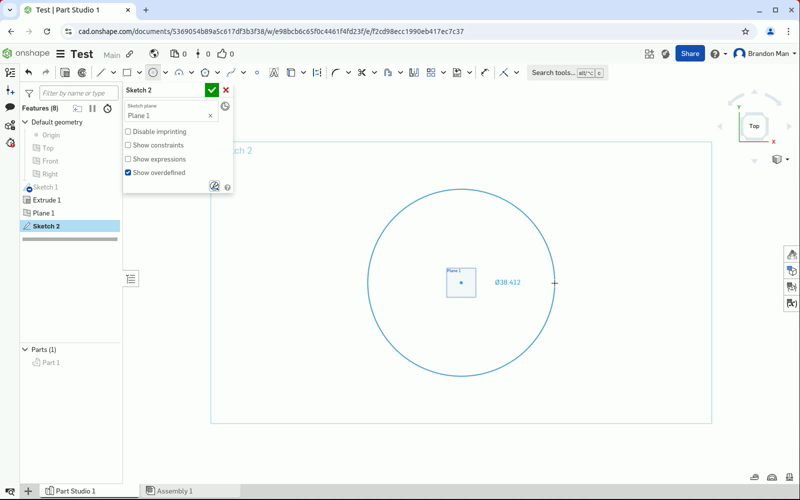
key(esc)
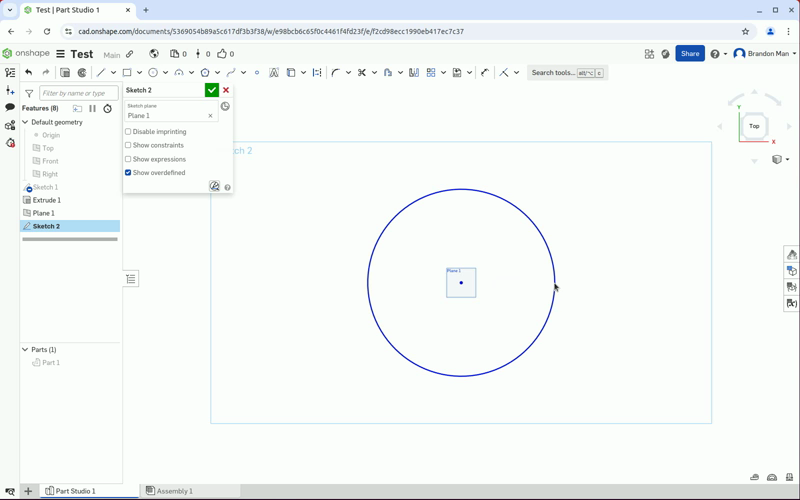
mouse_move(428, 258)
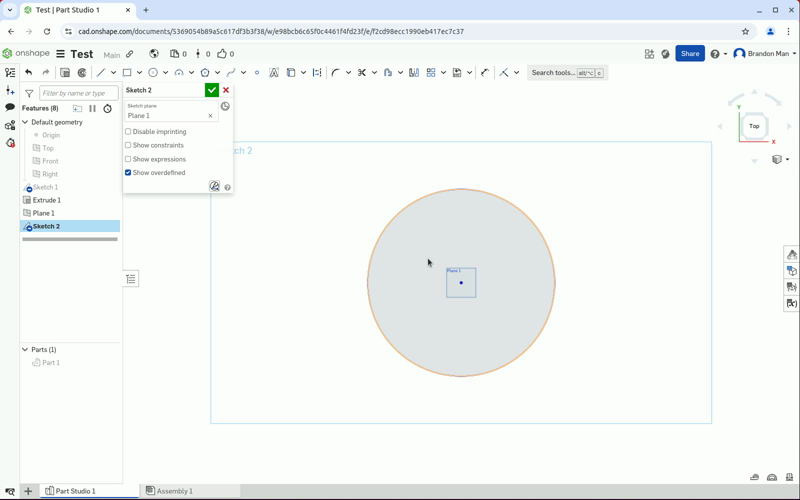
click(428, 258)
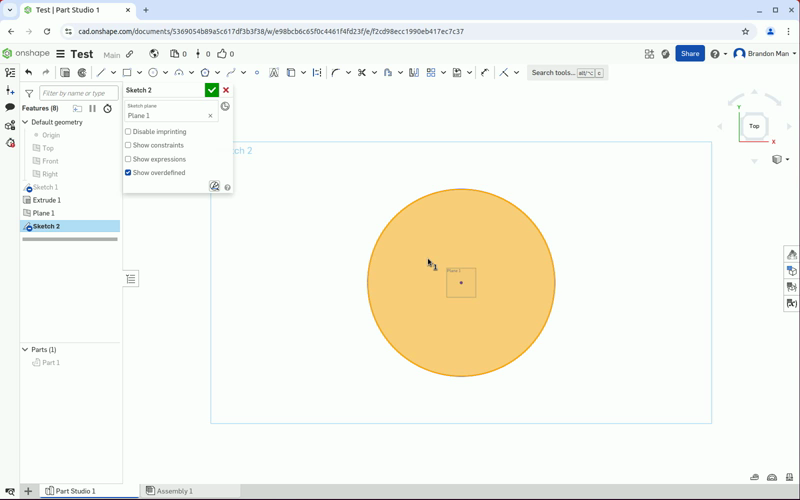
mouse_move(73, 352)
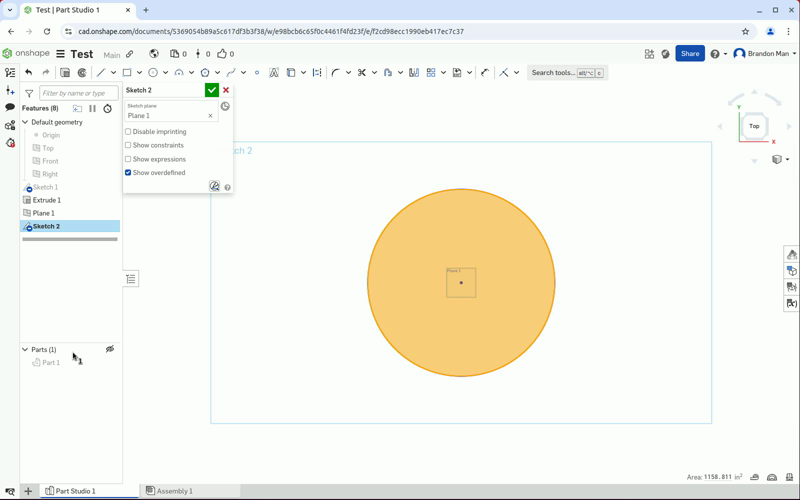
key(shift+y)
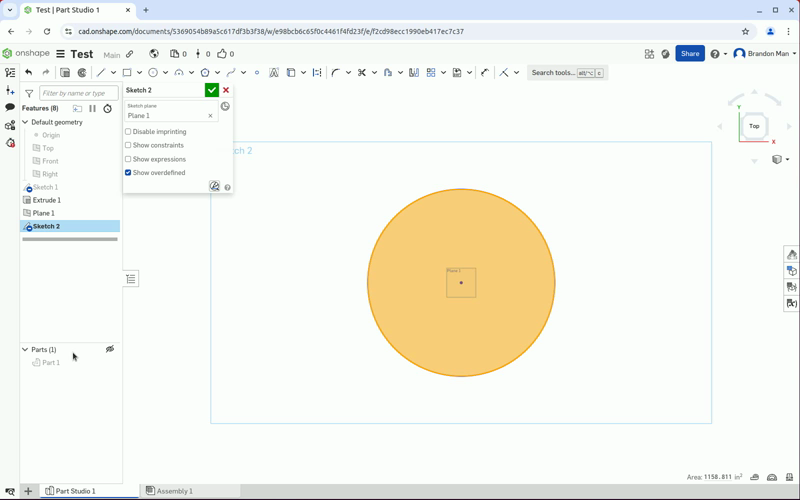
key(shift+e)
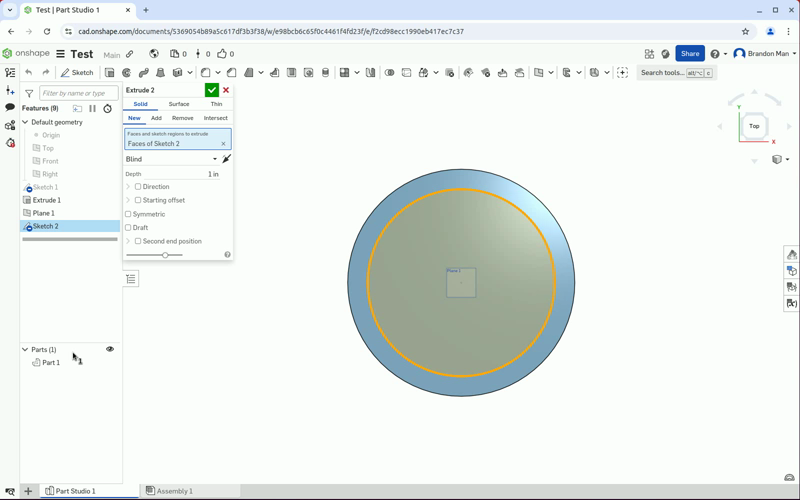
mouse_move(143, 106)
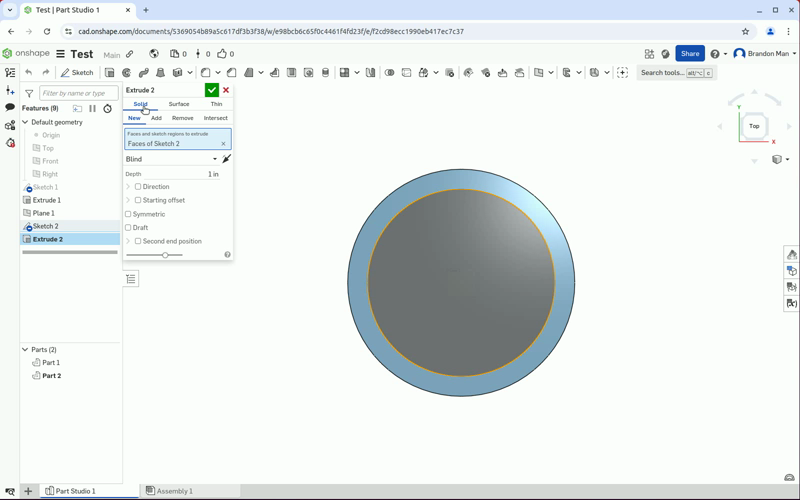
click(143, 106)
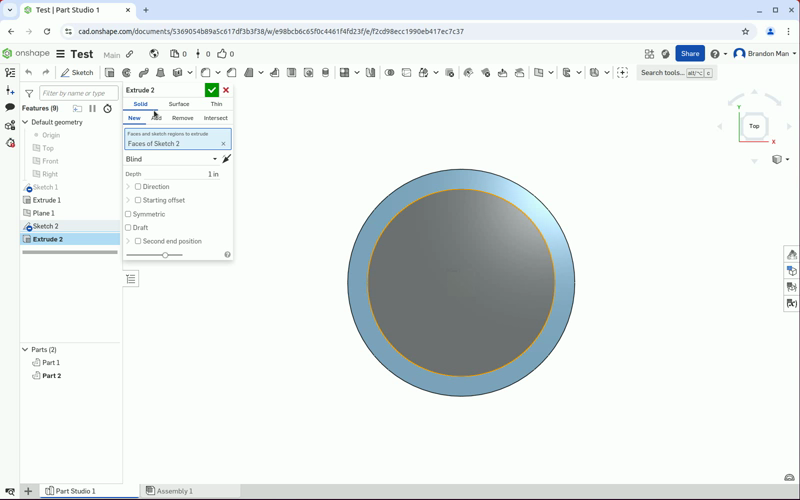
mouse_move(186, 120)
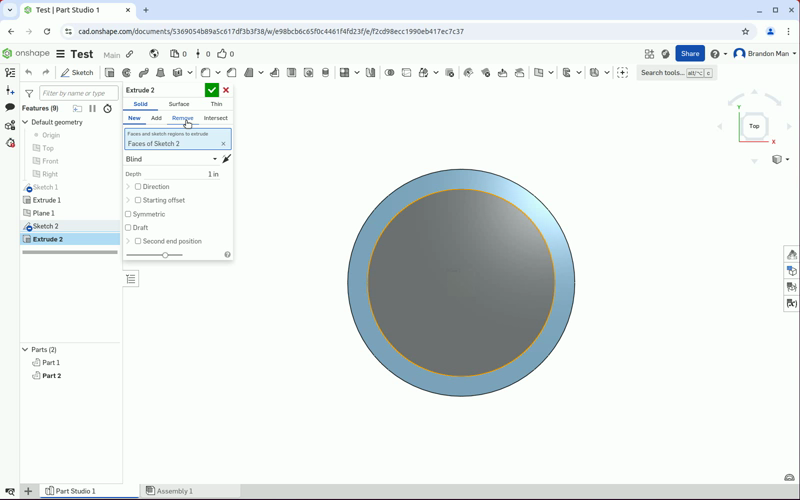
click(186, 120)
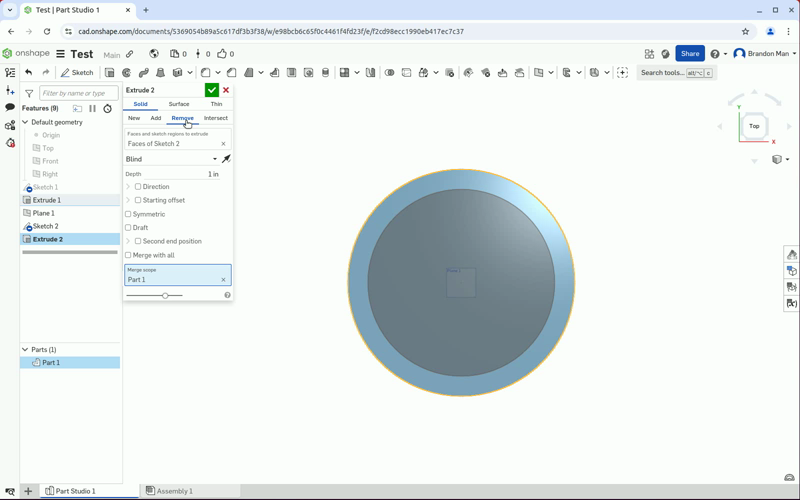
key(tab, 4)
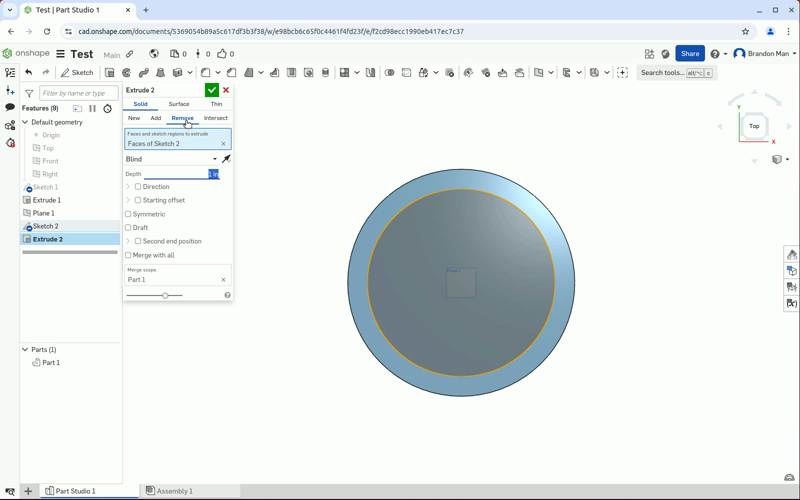
text(9.628)
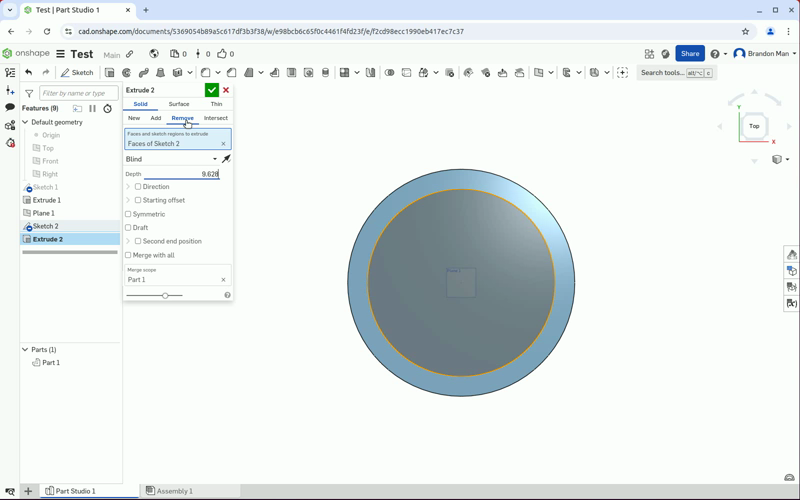
key(tab, 6)
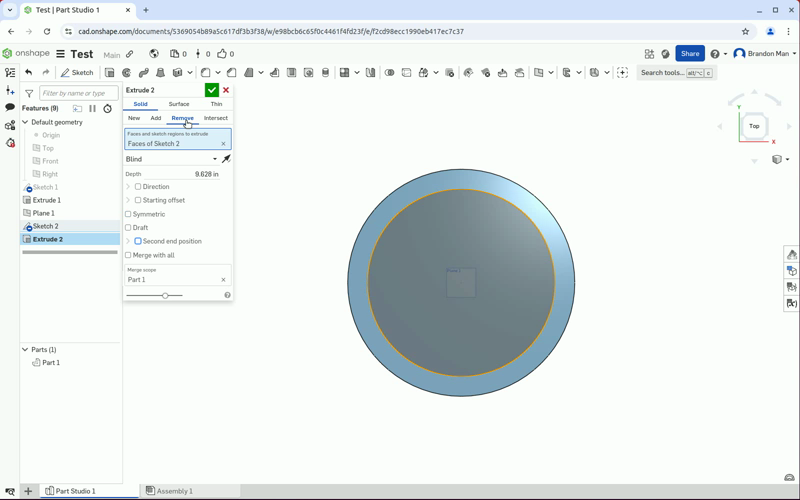
key(space)
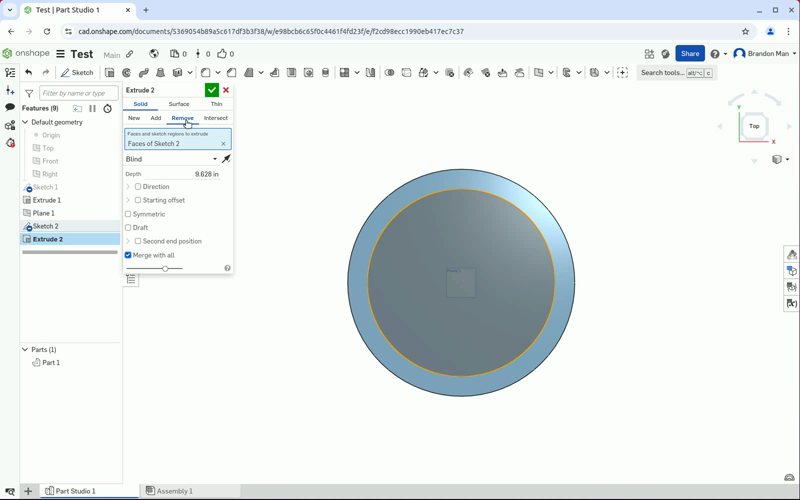
key(enter)
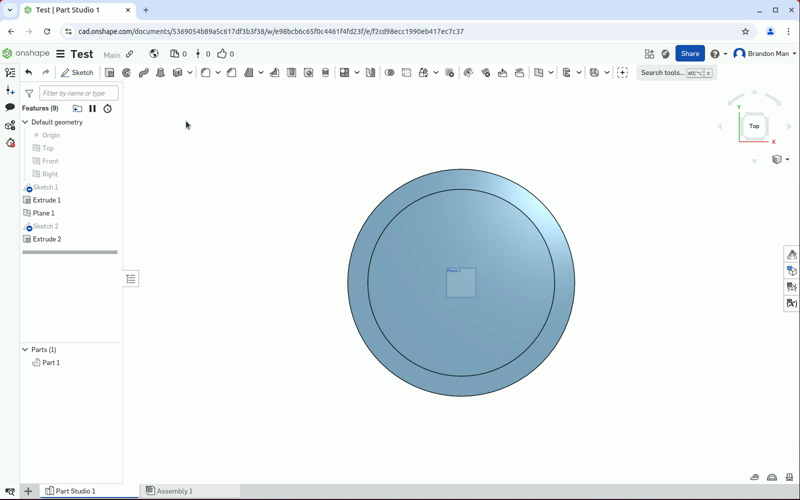
key(shift+h)
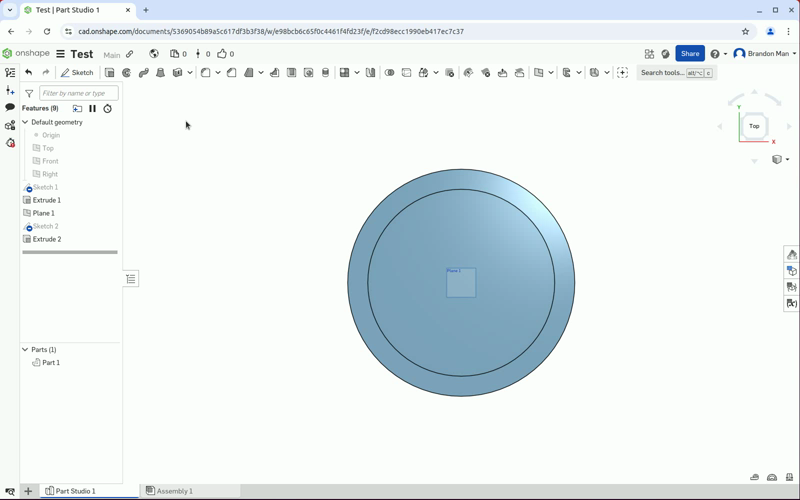
key(shift+h)
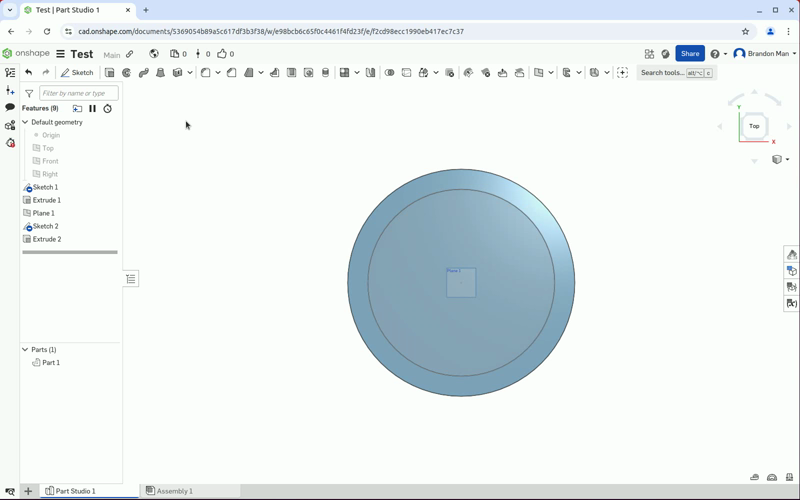
key(shift+7)
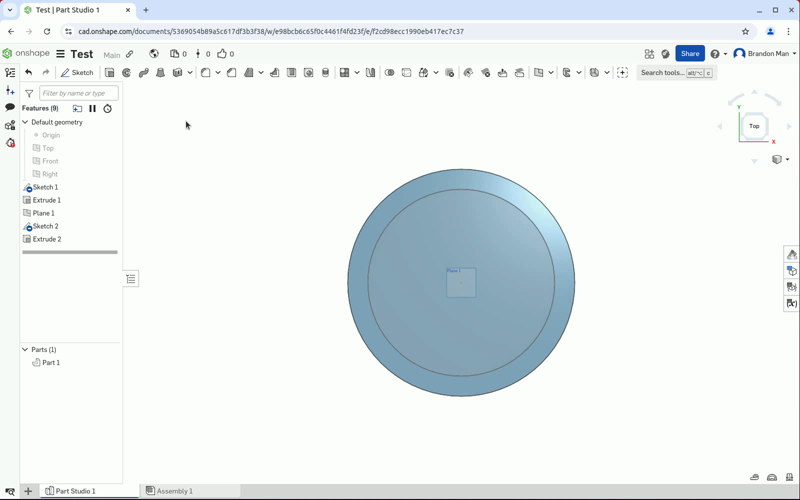
key(up, 3)
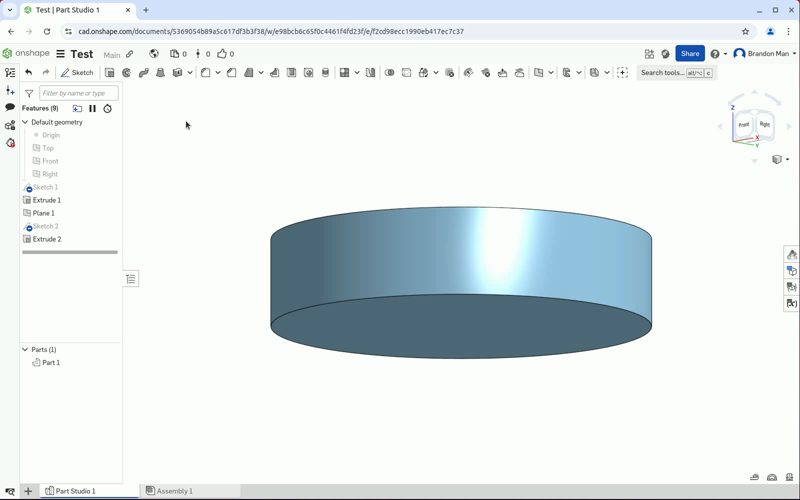
key(left, 3)
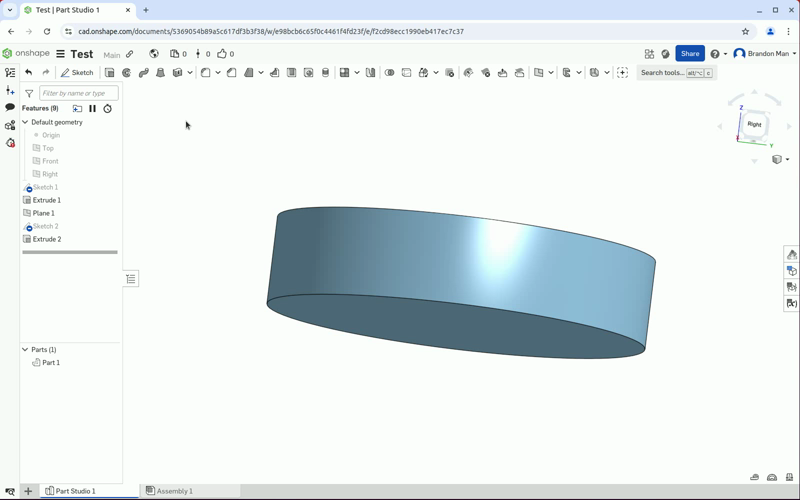
key(right, 3)
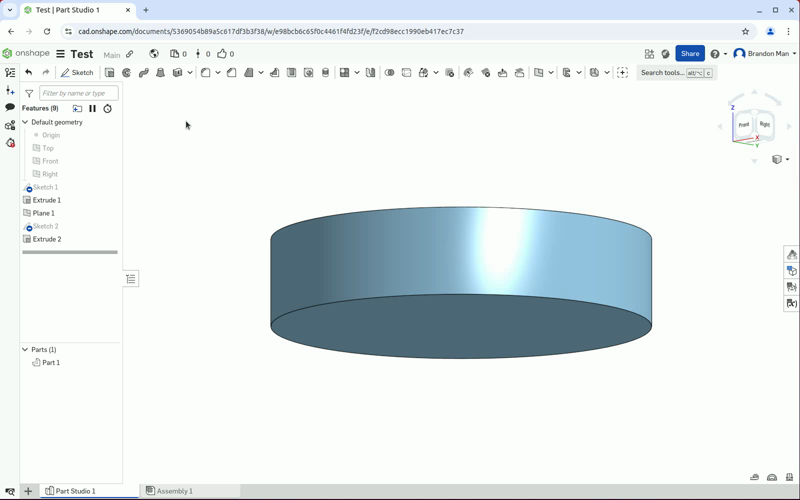
key(down, 3)
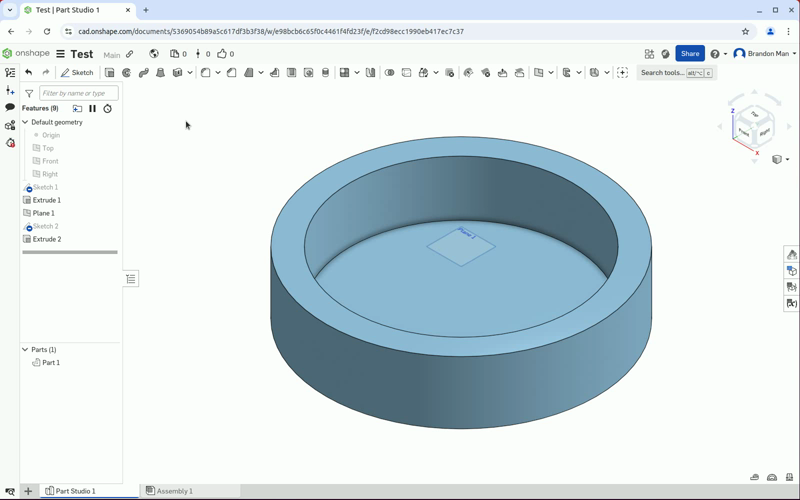
mouse_move(73, 189)
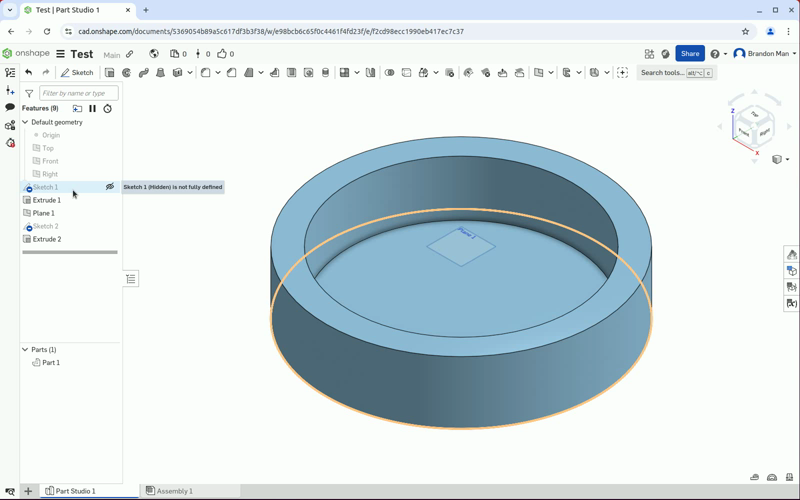
click(73, 189)